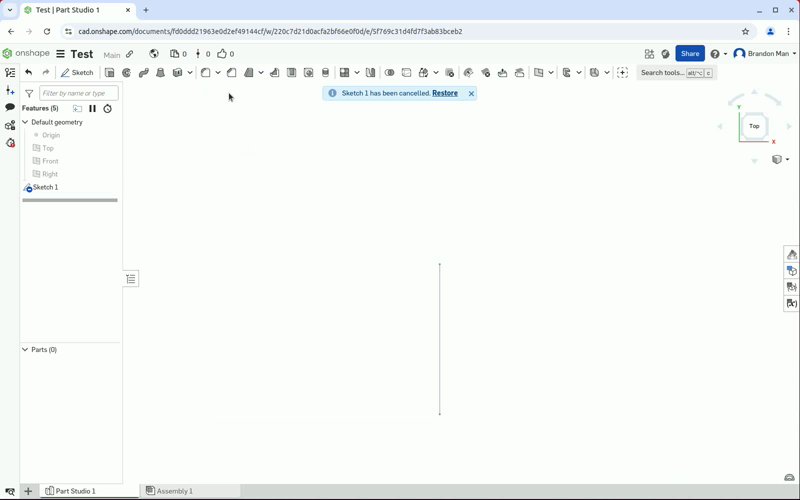
key(shift+h)
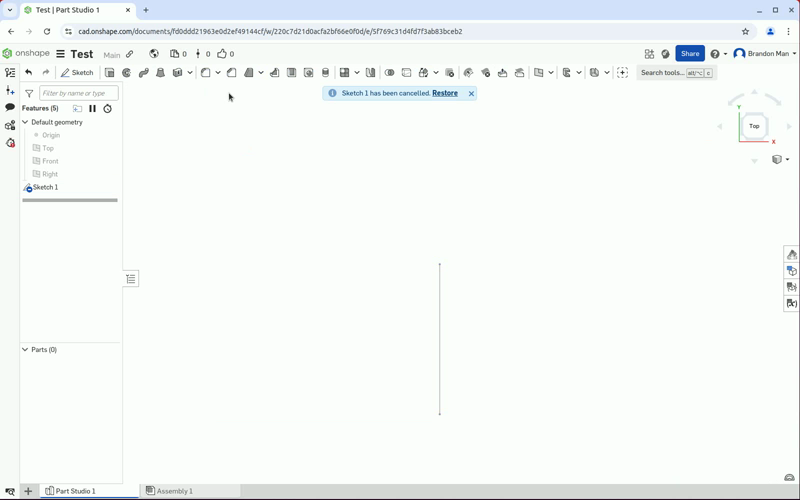
key(shift+s)
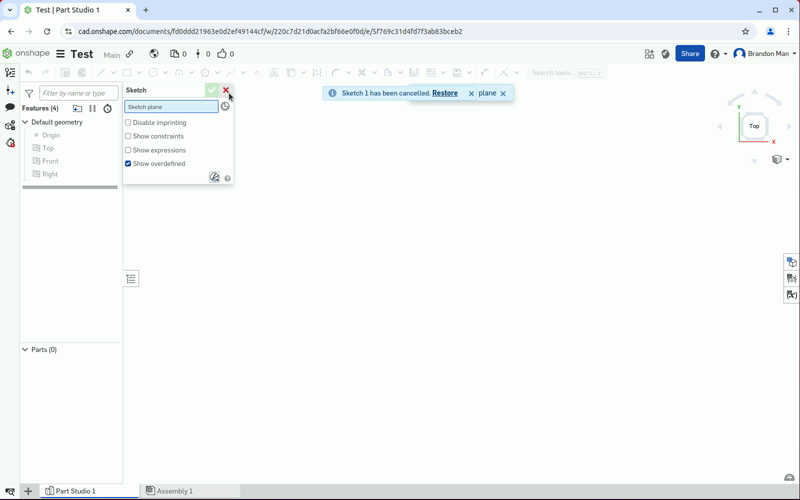
mouse_move(73, 150)
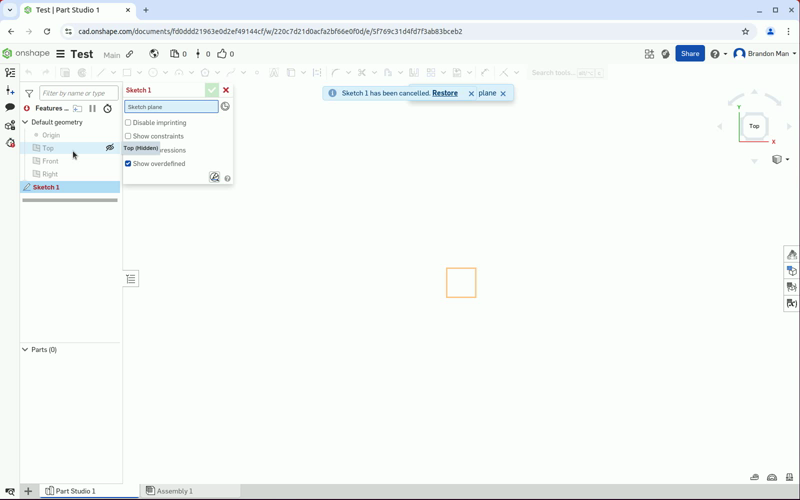
click(73, 150)
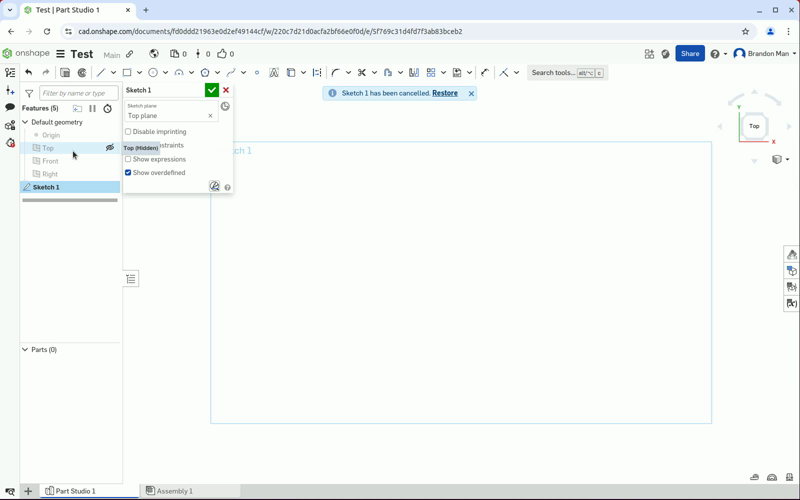
mouse_move(73, 352)
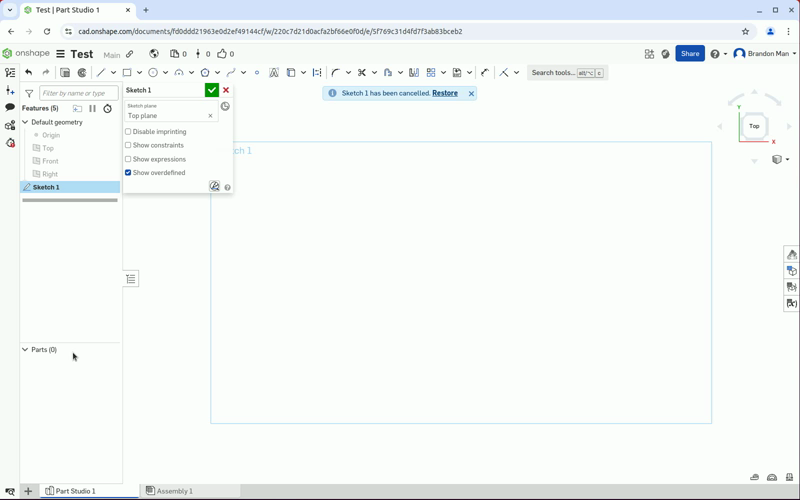
key(y)
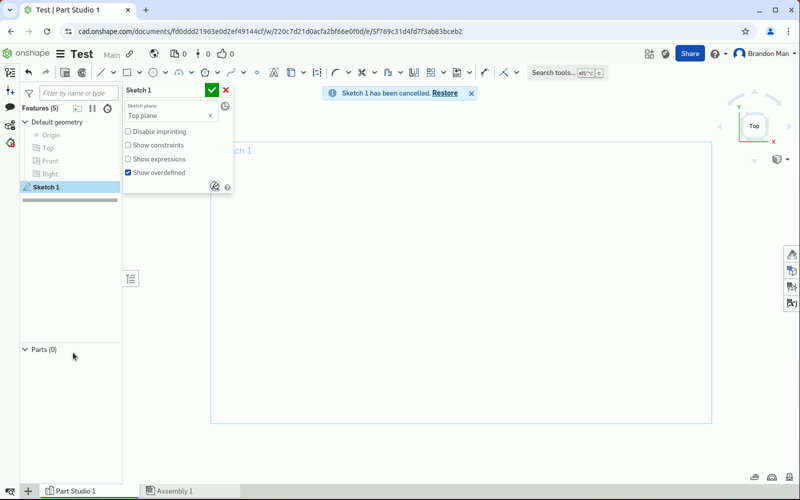
key(c)
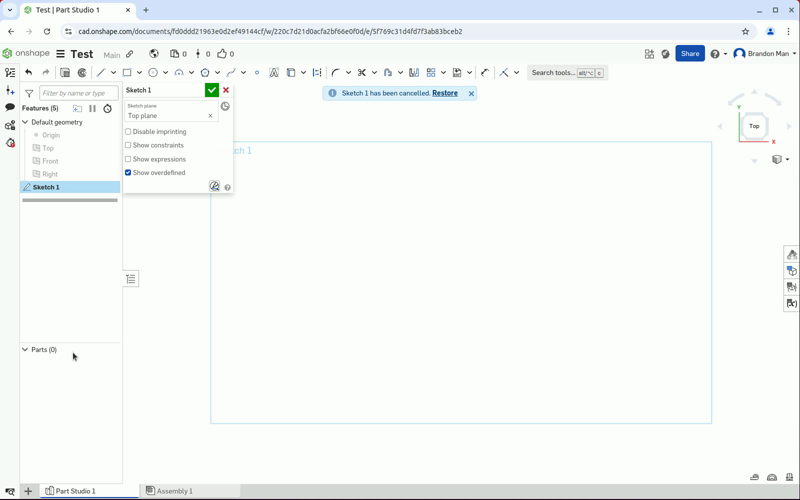
key_down(shift)
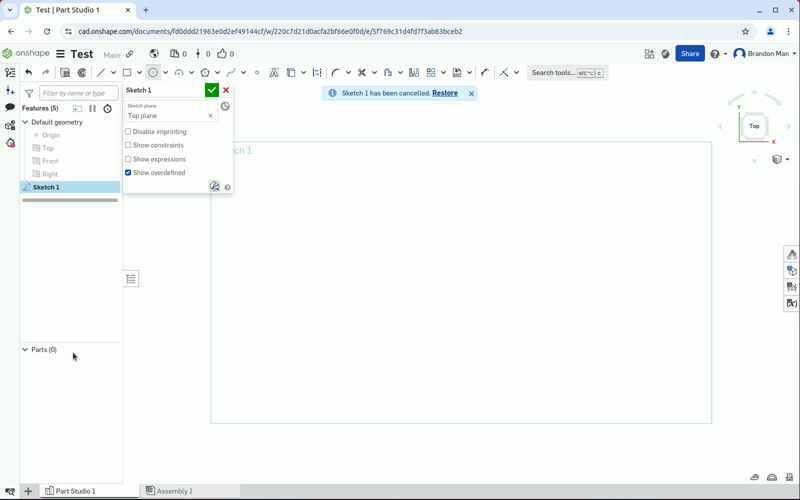
mouse_move(461, 282)
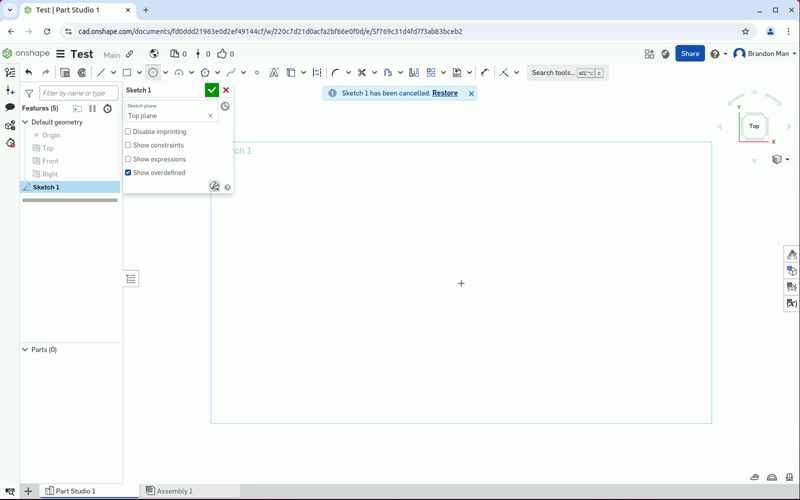
click(461, 282)
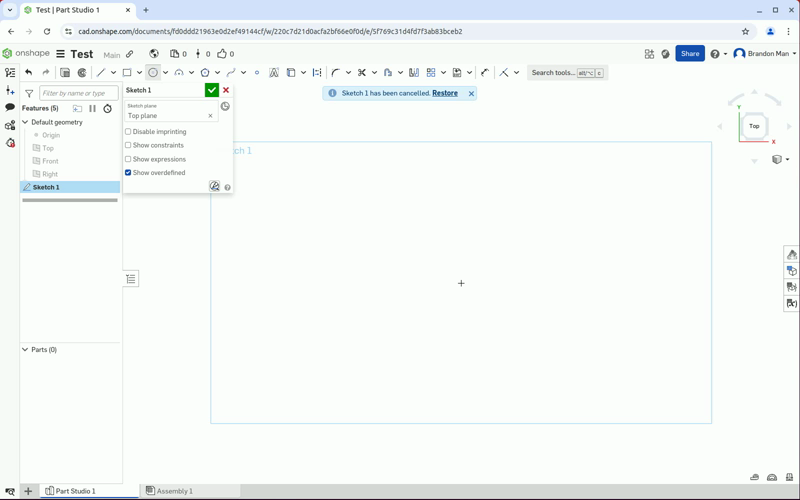
key_up(shift)
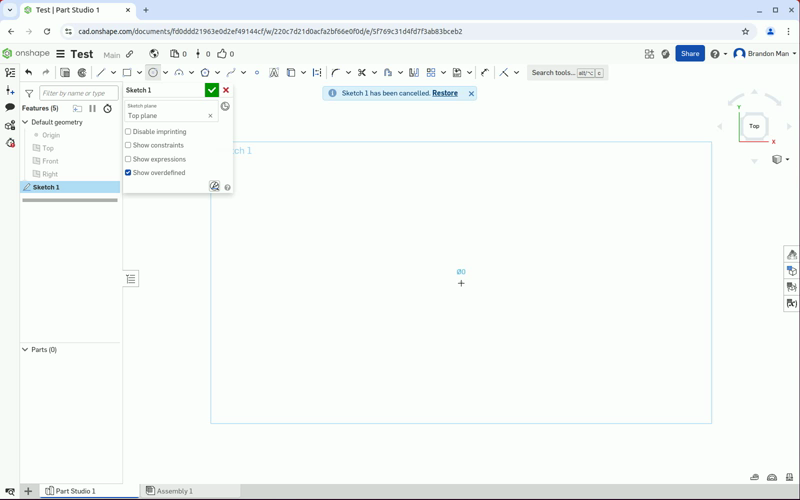
mouse_move(574, 282)
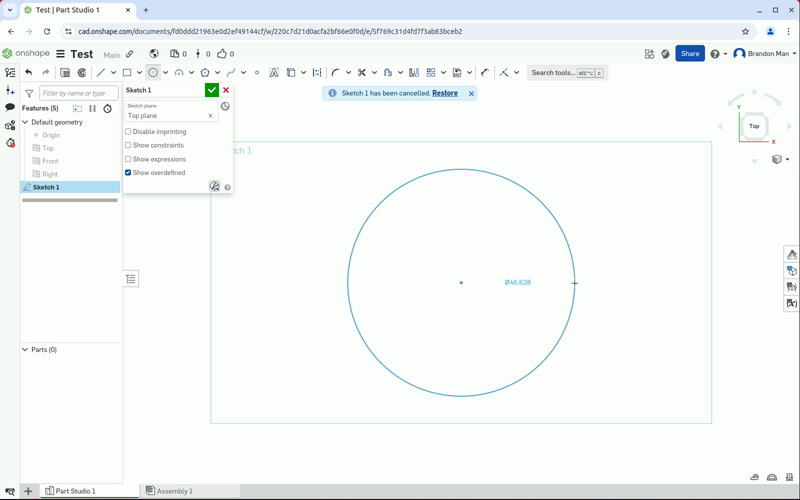
click(574, 282)
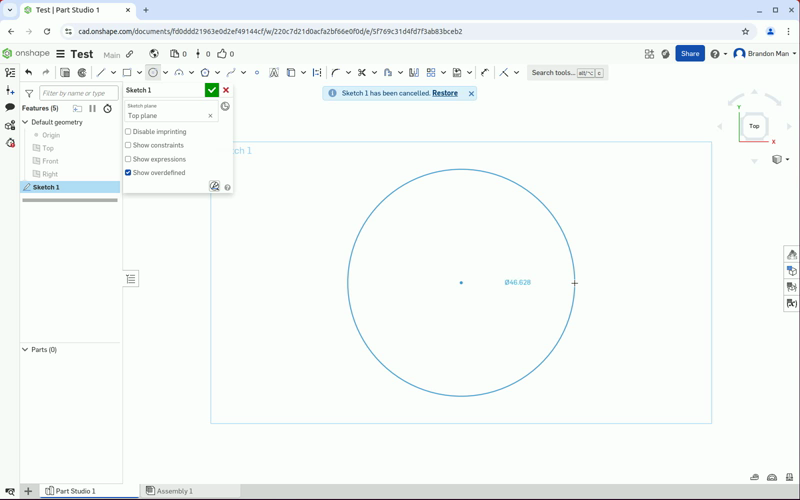
key(esc)
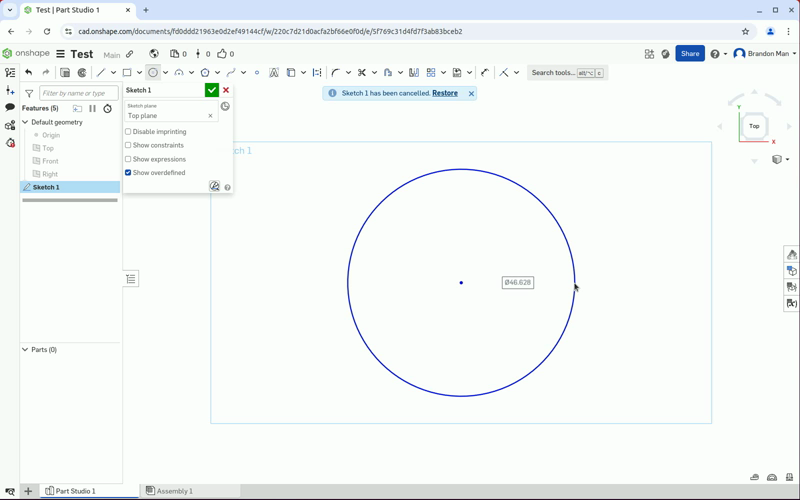
key(c)
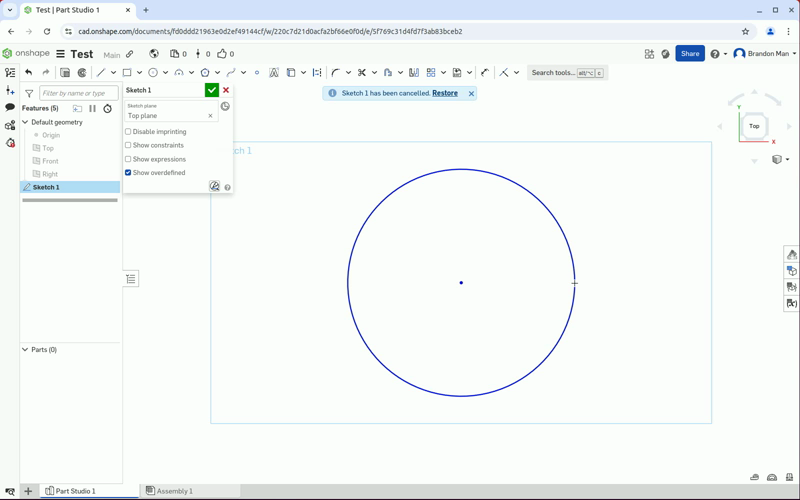
key_down(shift)
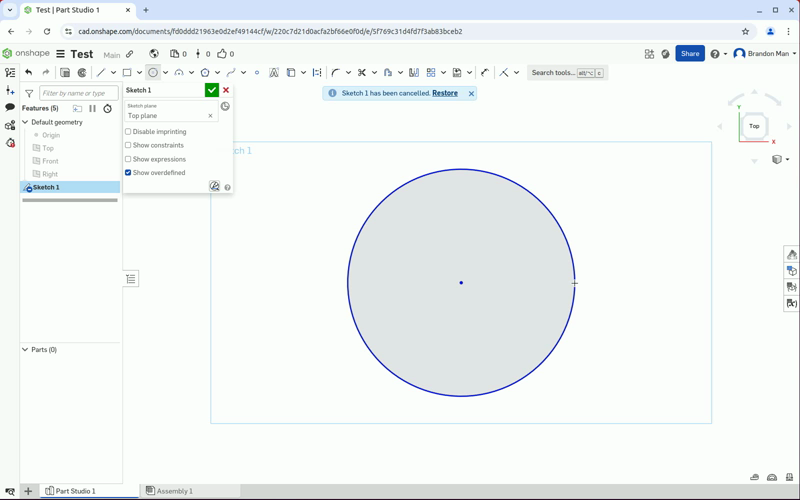
mouse_move(461, 282)
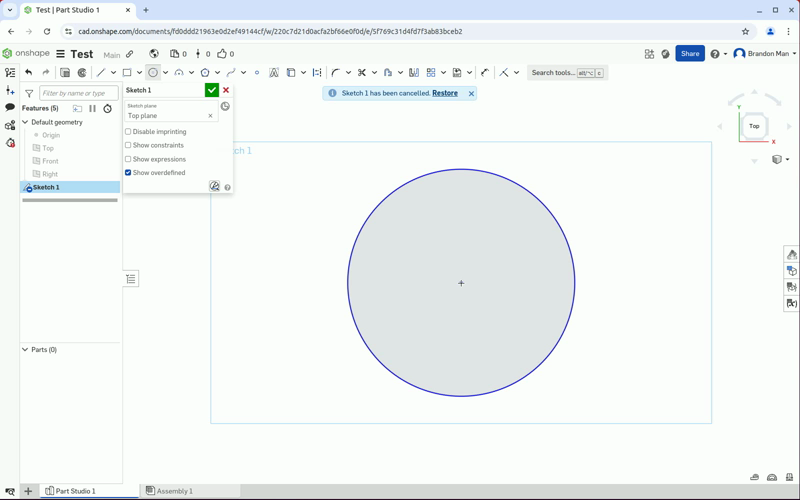
click(461, 282)
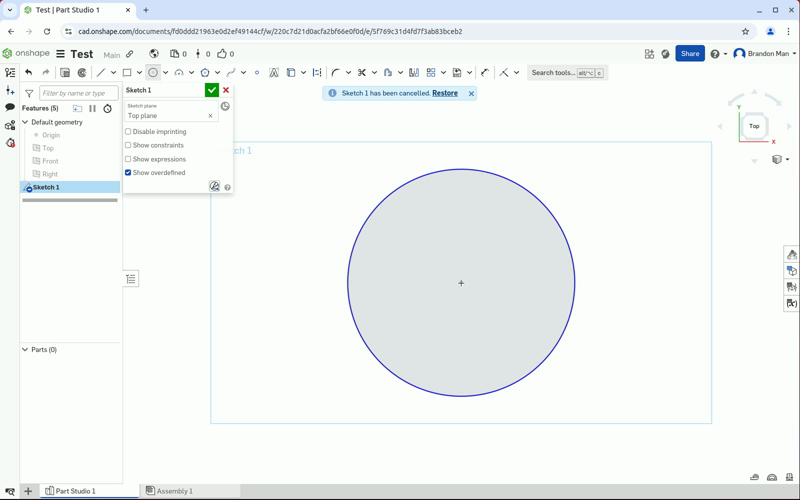
key_up(shift)
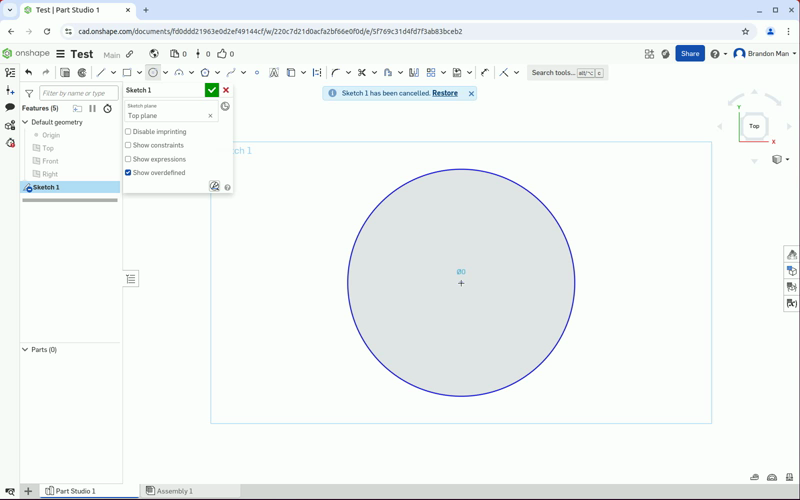
mouse_move(553, 282)
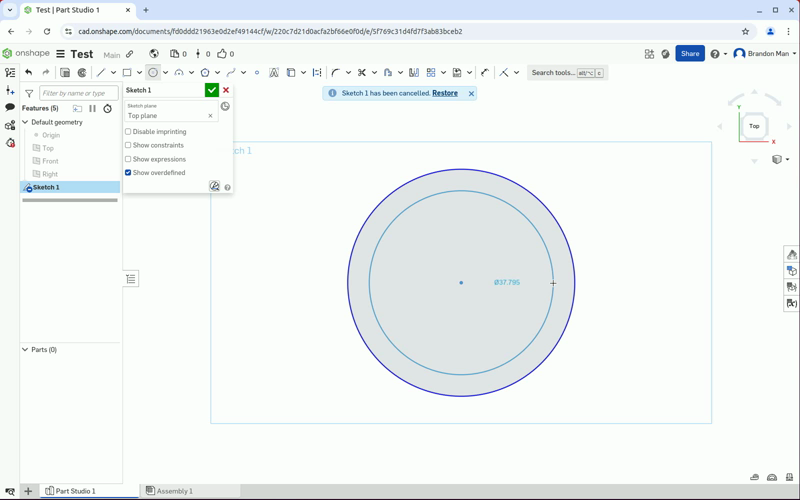
click(553, 282)
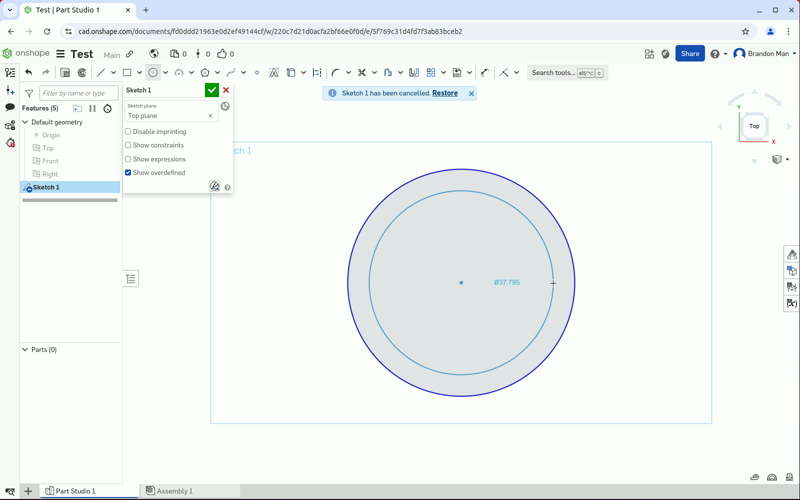
key(esc)
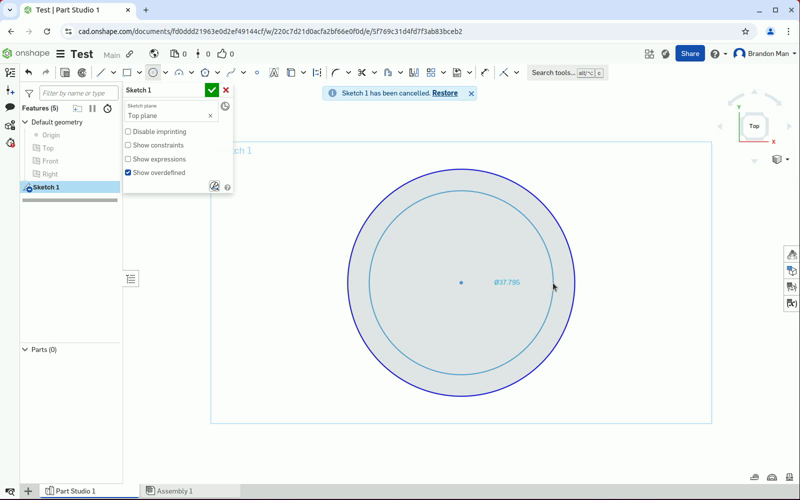
mouse_move(366, 242)
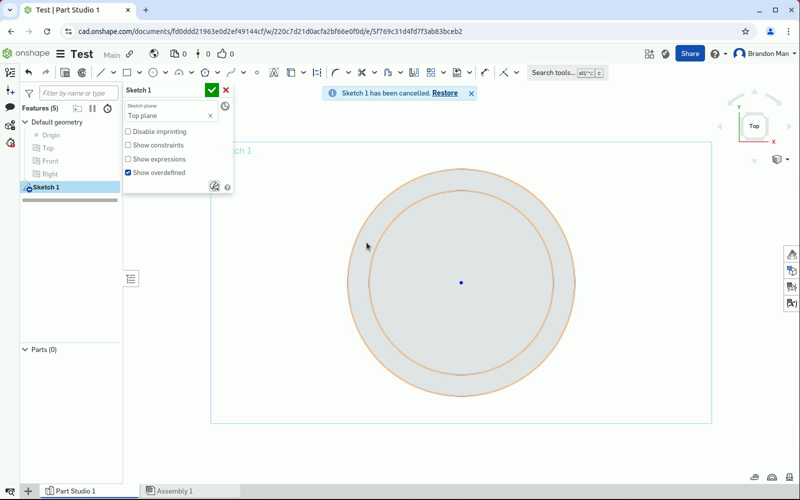
click(366, 242)
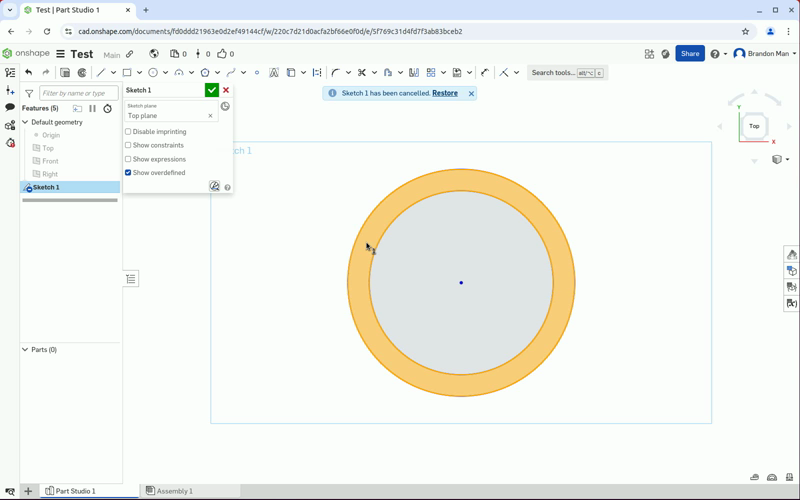
mouse_move(73, 352)
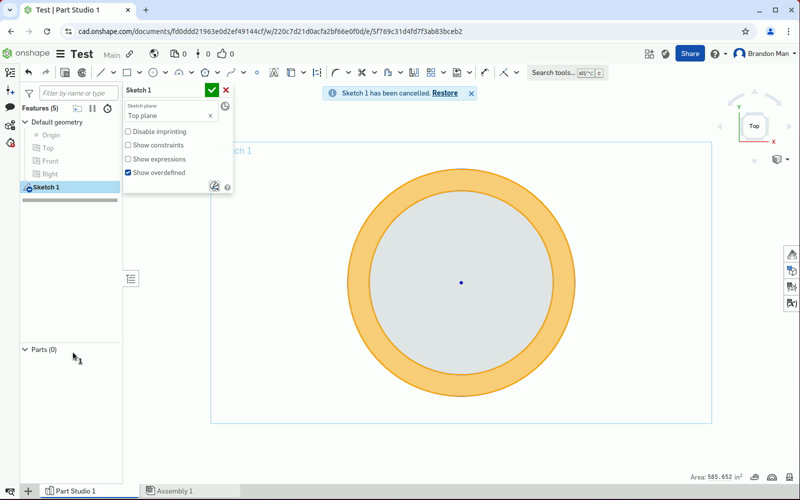
key(shift+y)
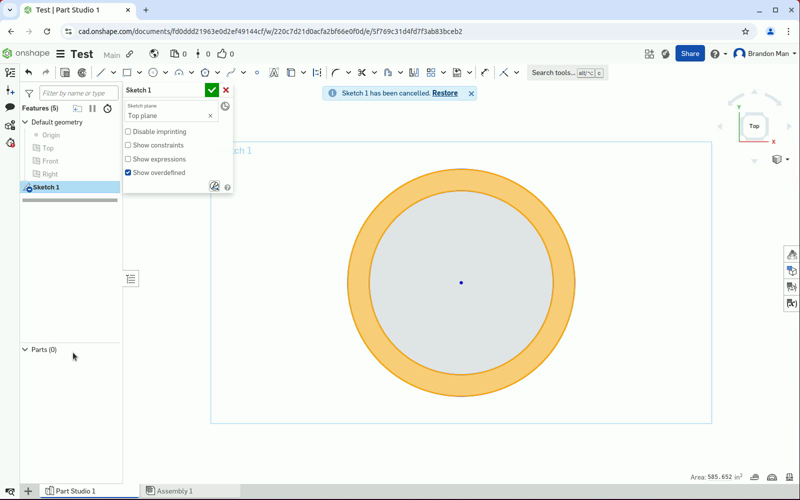
key(shift+e)
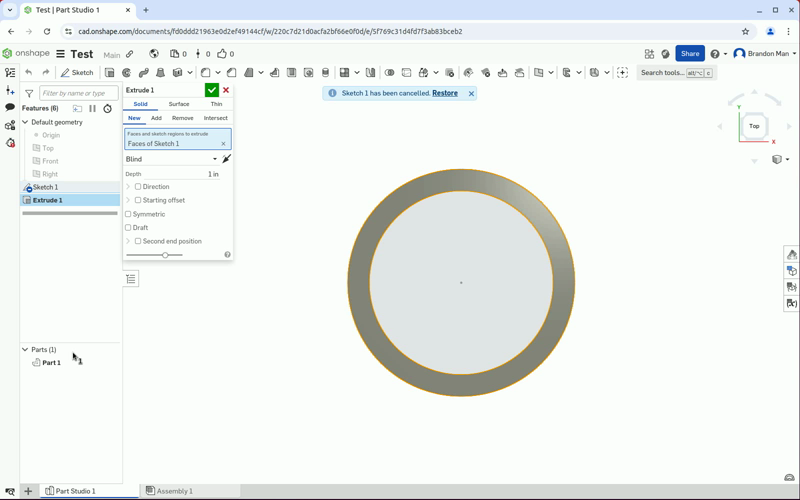
mouse_move(143, 106)
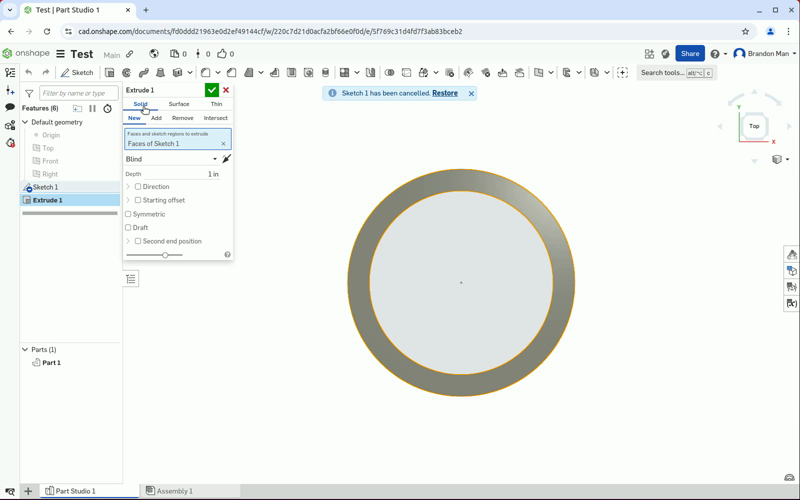
click(143, 106)
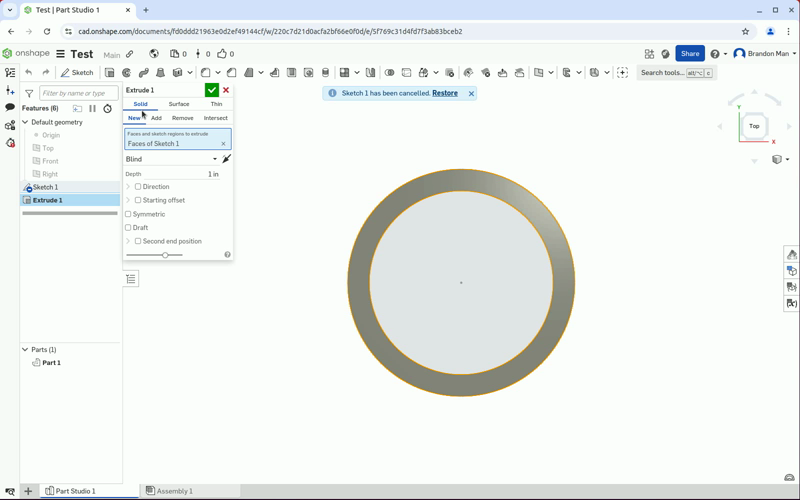
mouse_move(137, 120)
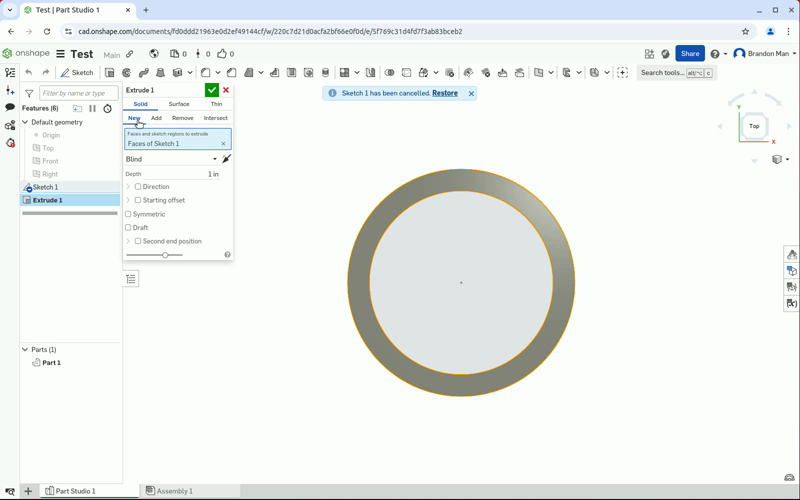
click(137, 120)
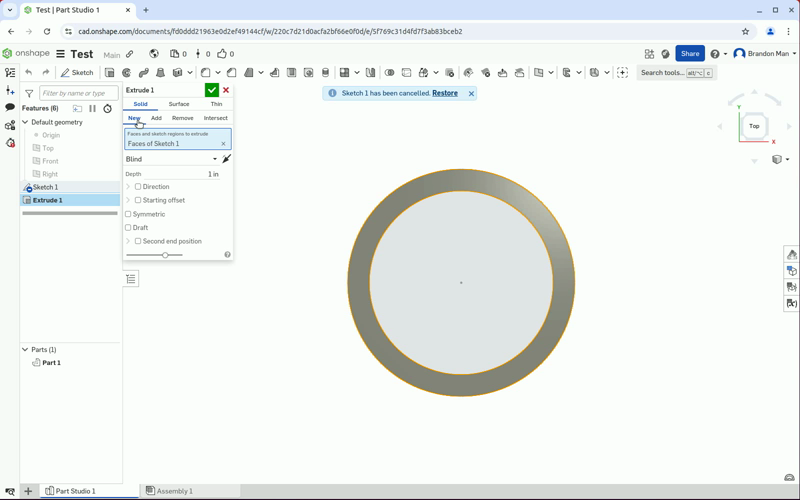
key(tab, 4)
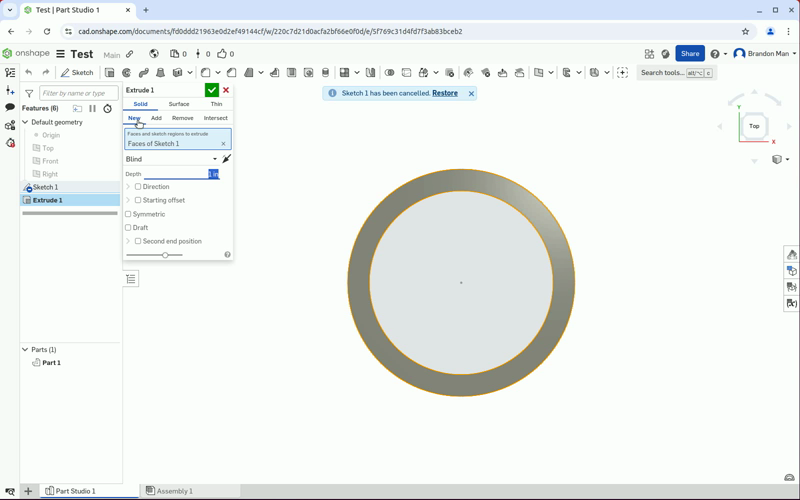
text(0.722)
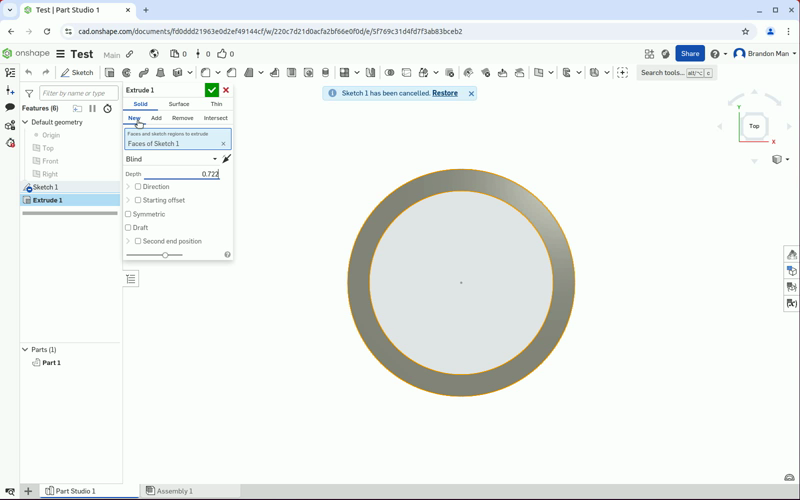
key(enter)
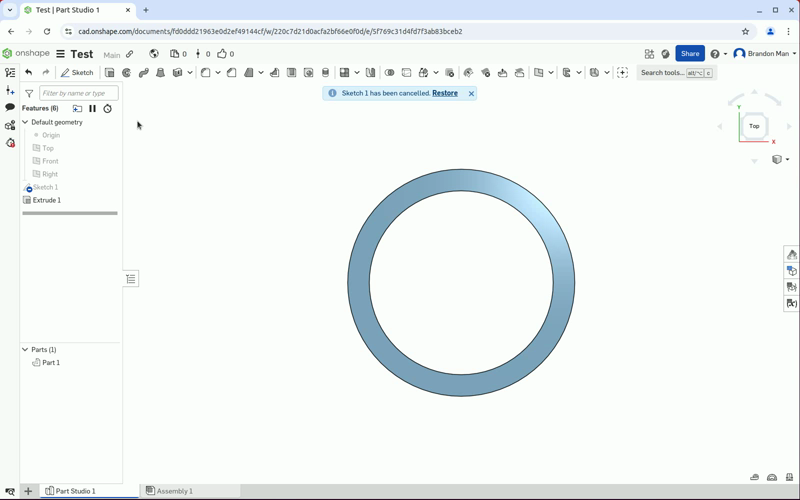
key(shift+h)
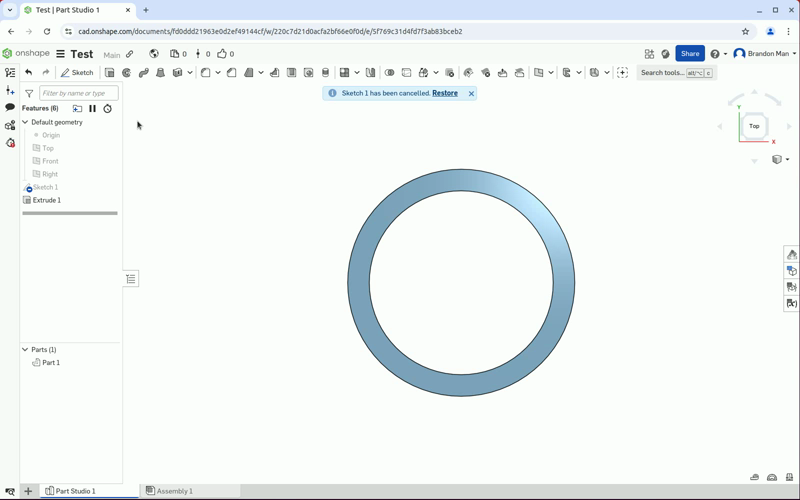
key(shift+h)
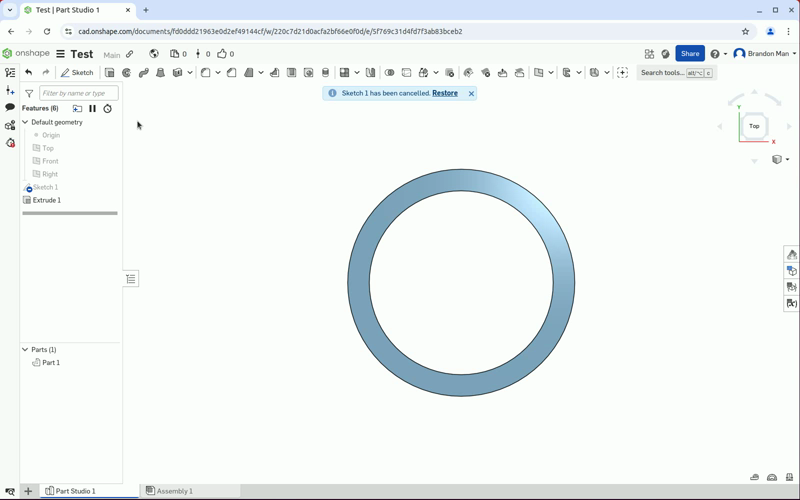
mouse_move(73, 189)
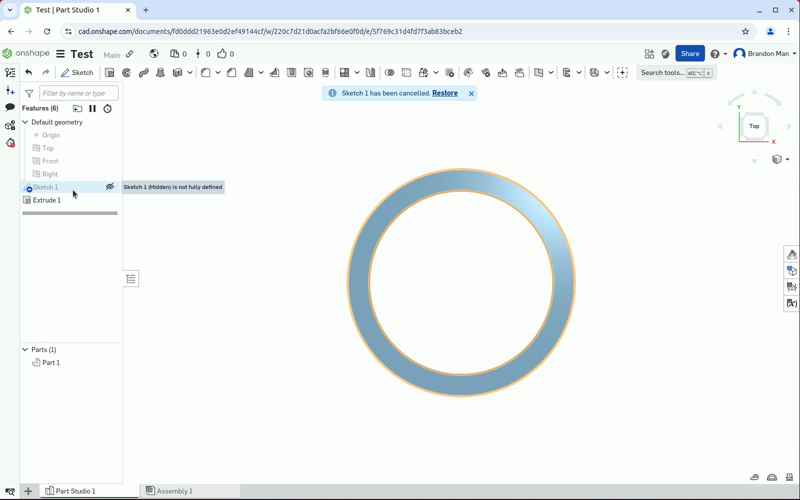
click(73, 189)
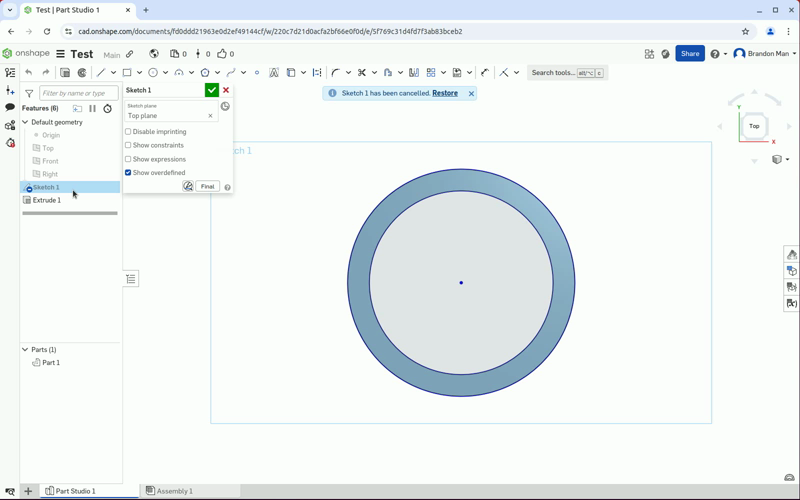
mouse_move(229, 92)
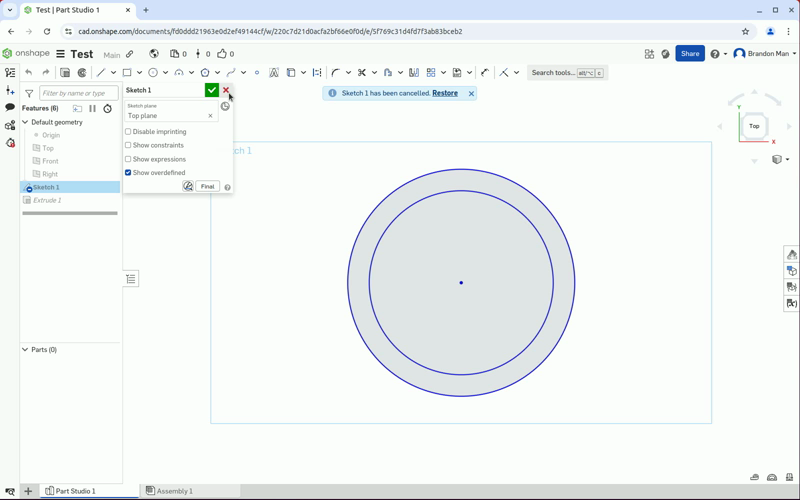
click(229, 92)
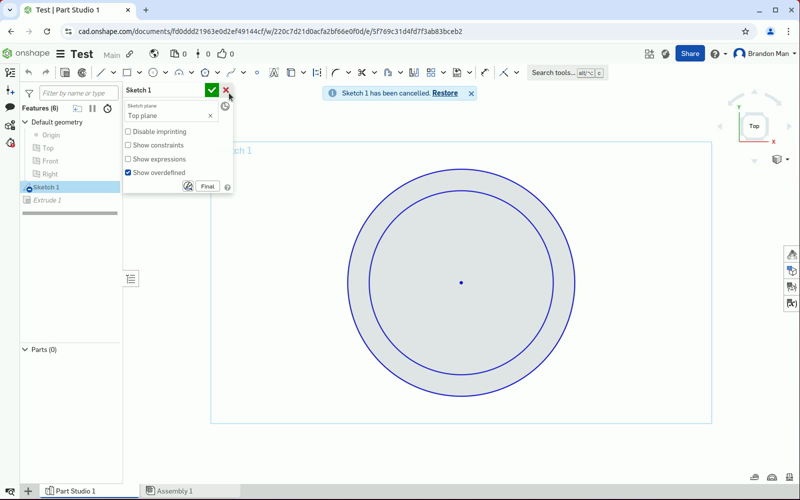
key(shift+s)
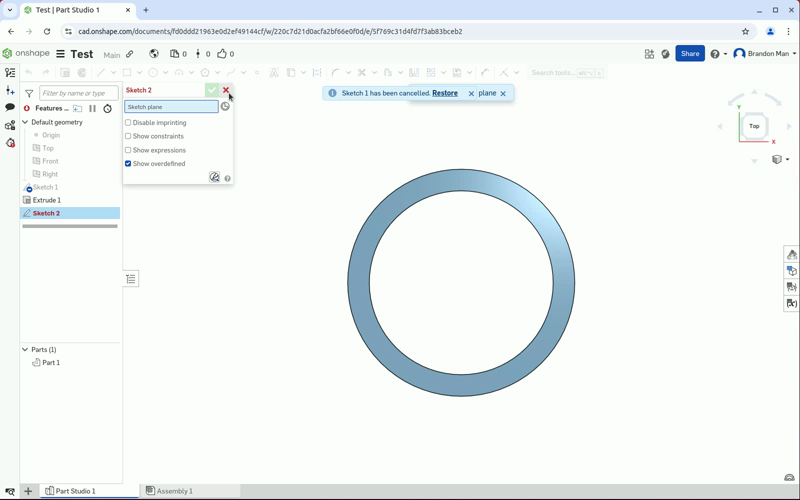
mouse_move(73, 150)
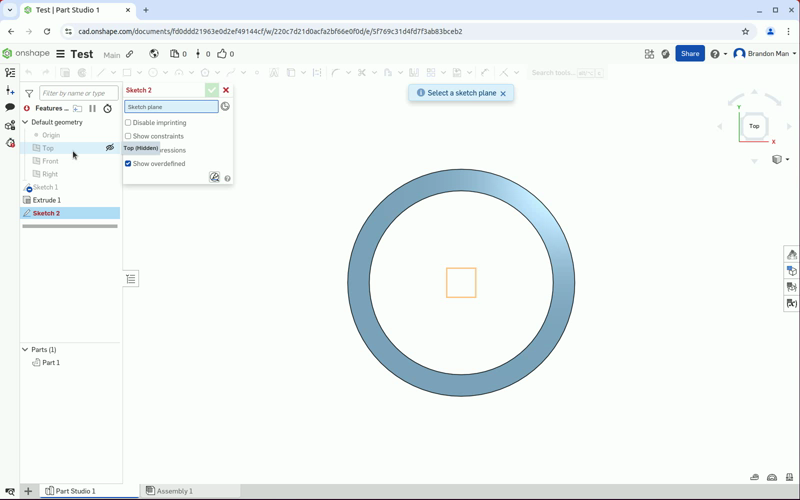
click(73, 150)
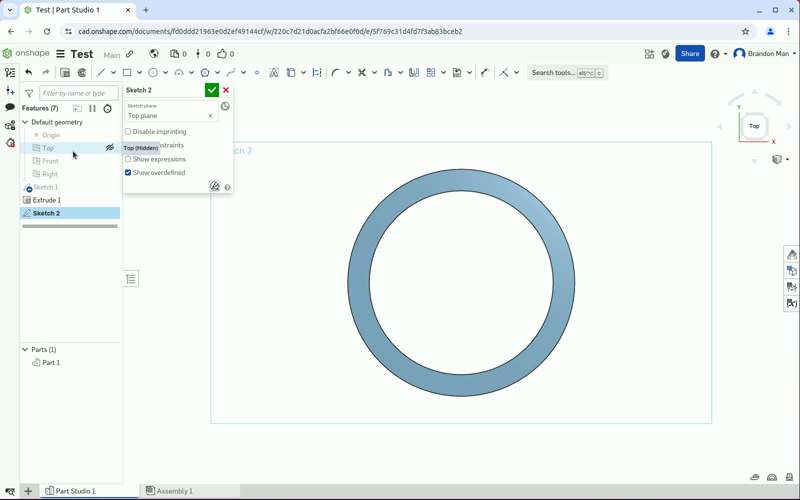
mouse_move(73, 352)
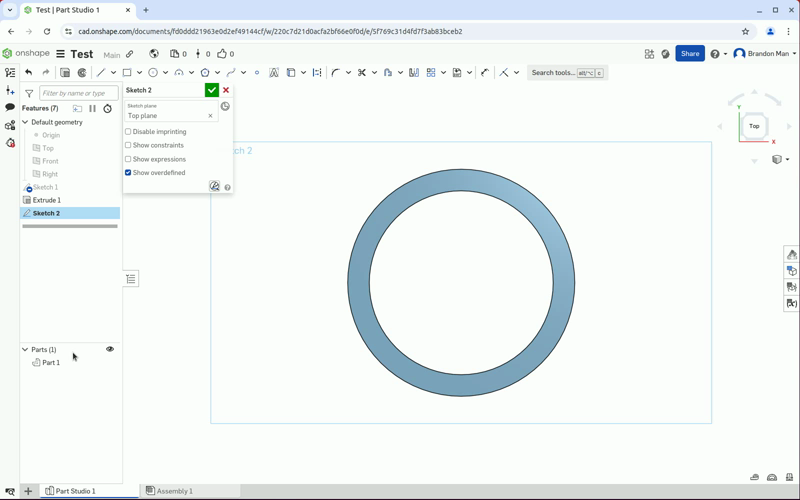
key(y)
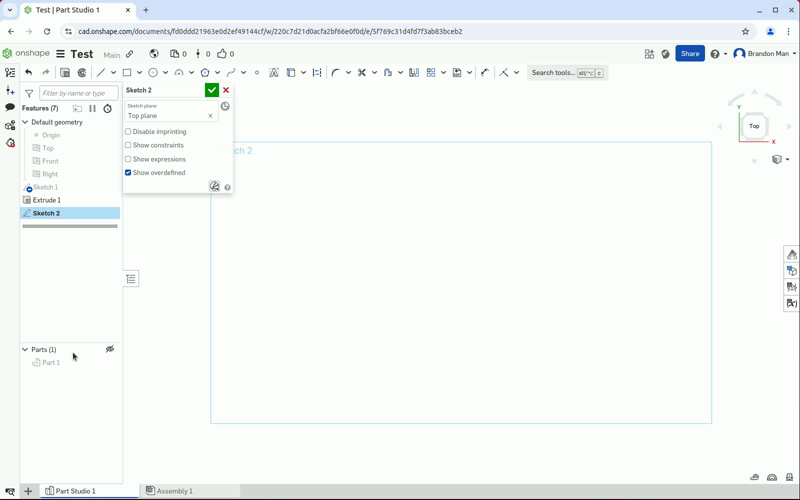
key(c)
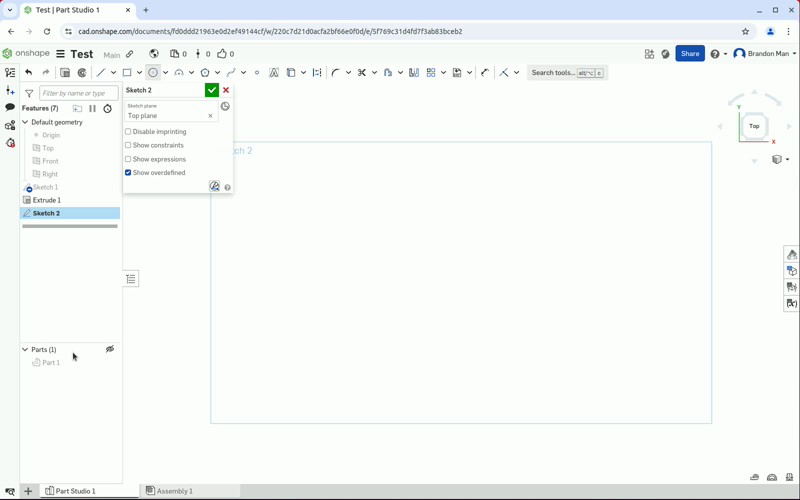
key_down(shift)
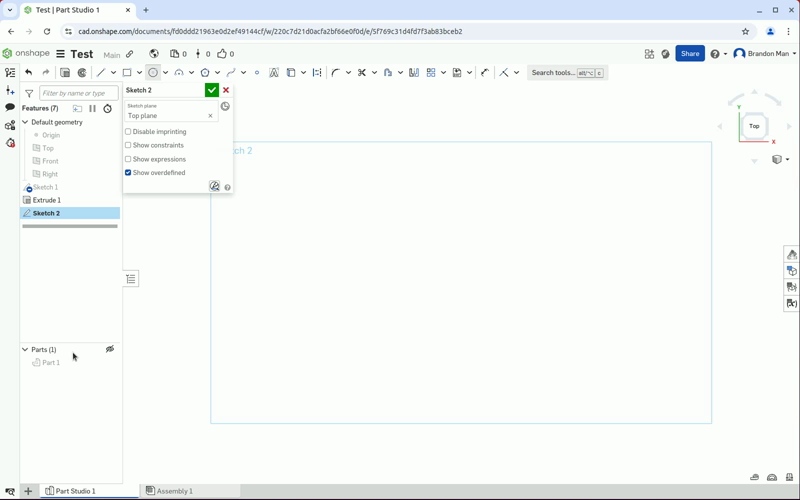
mouse_move(460, 282)
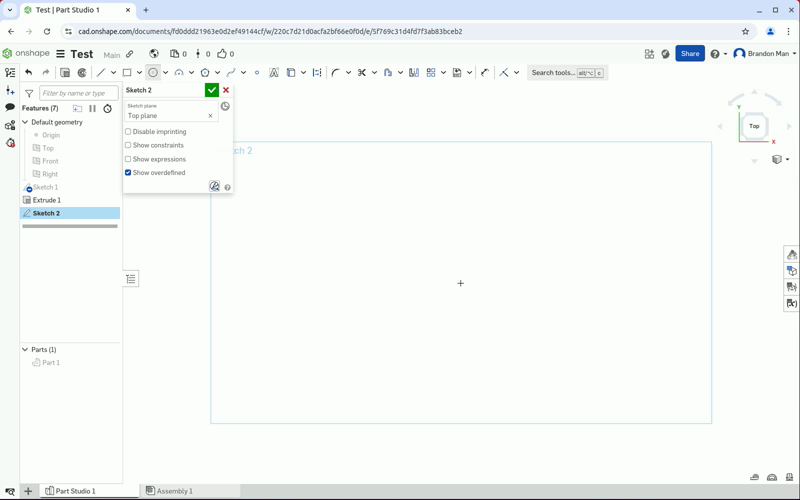
click(460, 282)
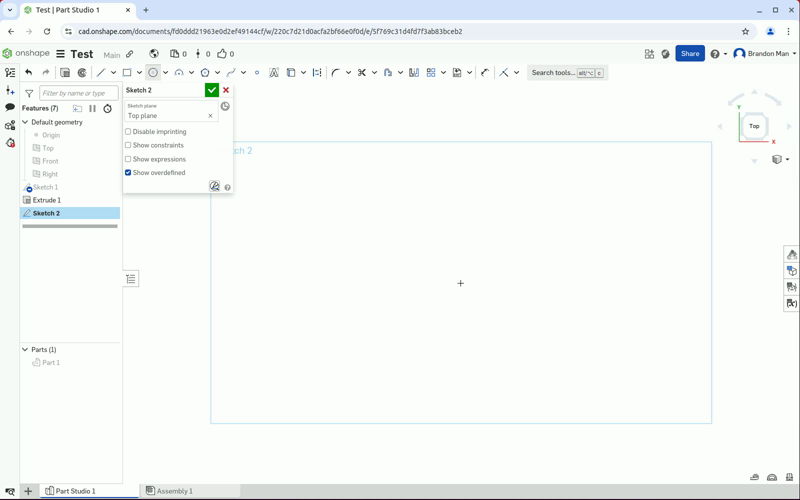
key_up(shift)
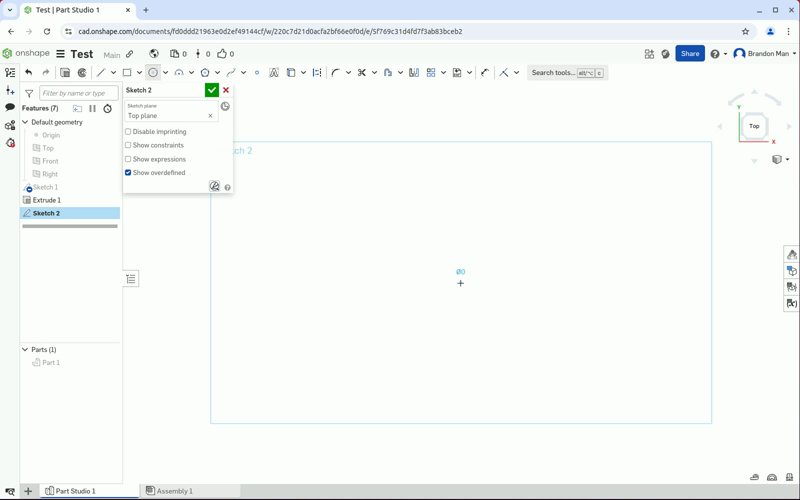
mouse_move(553, 282)
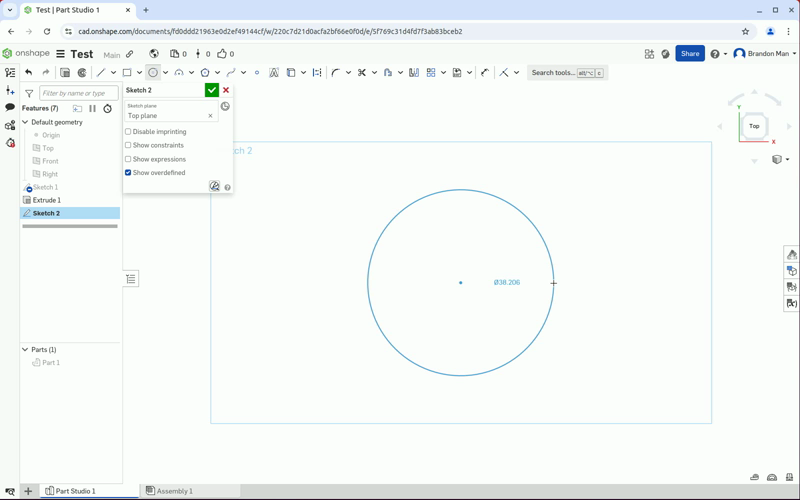
click(553, 282)
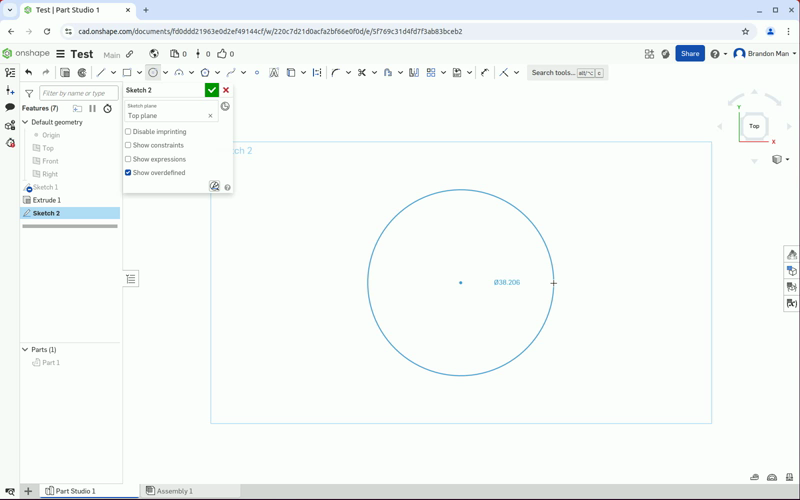
key(esc)
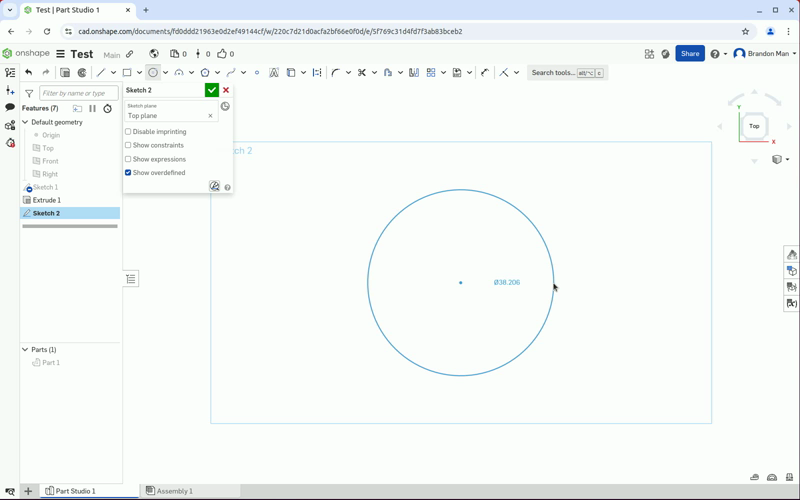
mouse_move(464, 291)
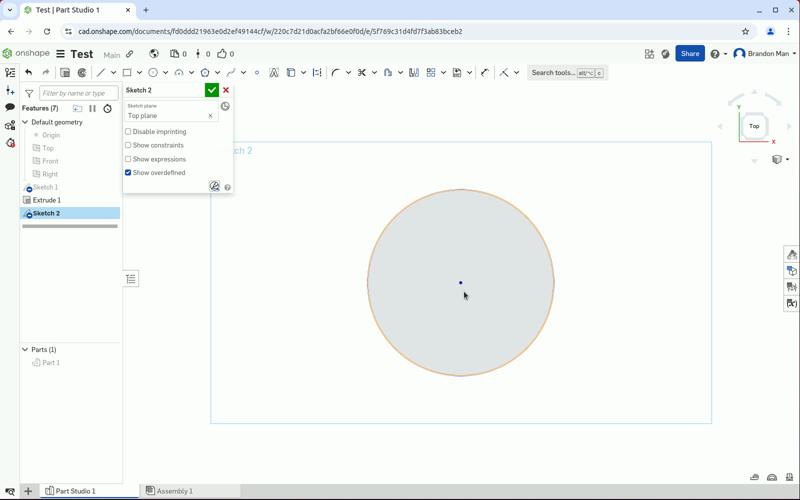
click(464, 291)
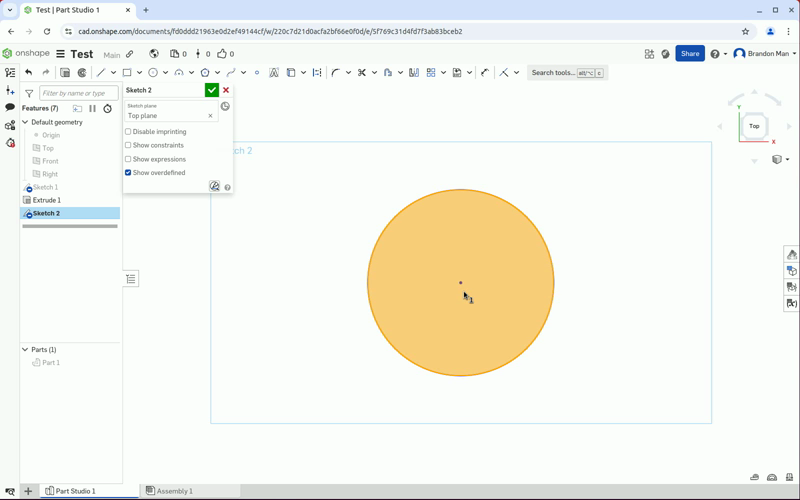
mouse_move(73, 352)
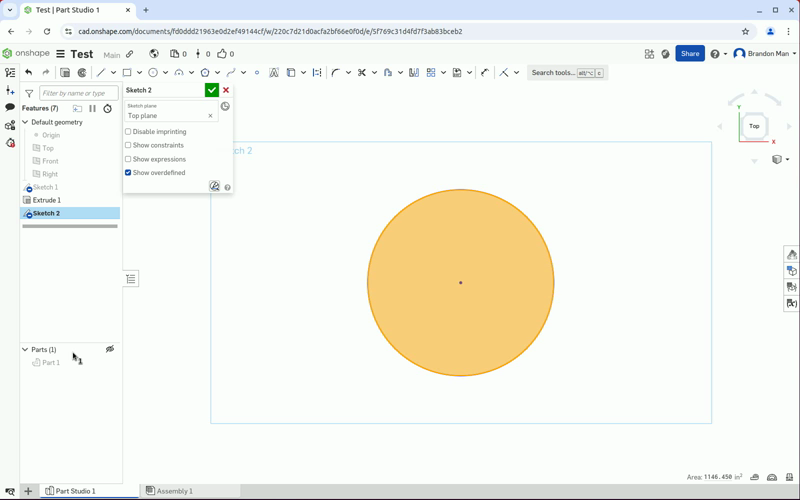
key(shift+y)
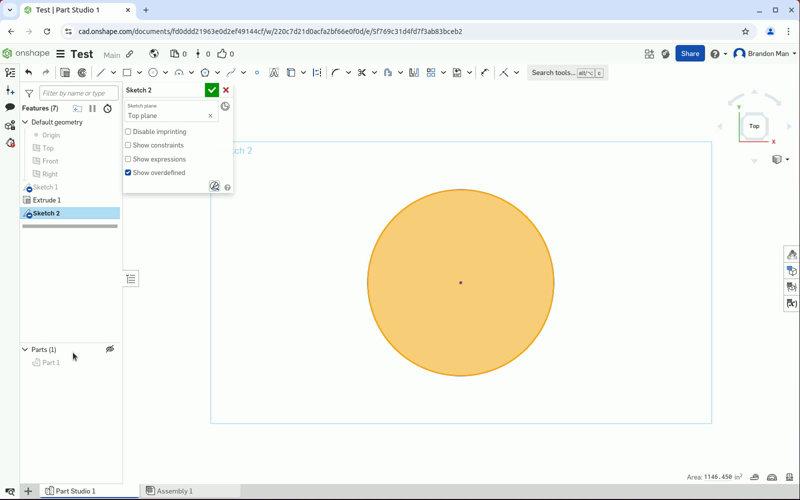
key(shift+e)
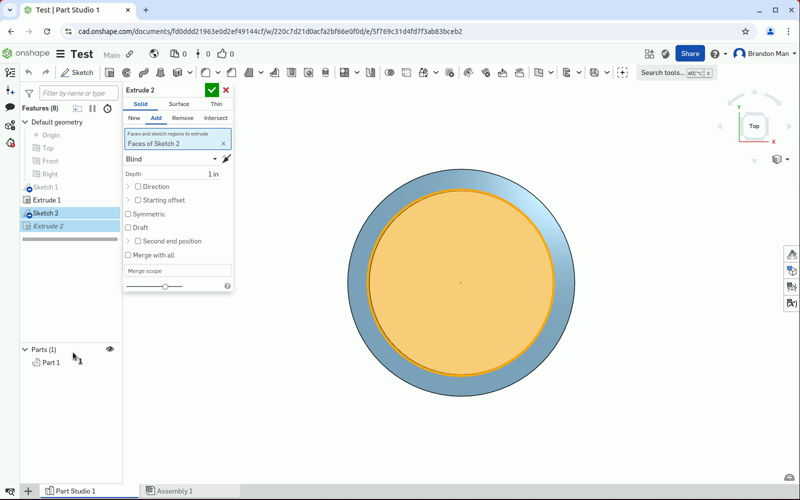
mouse_move(143, 106)
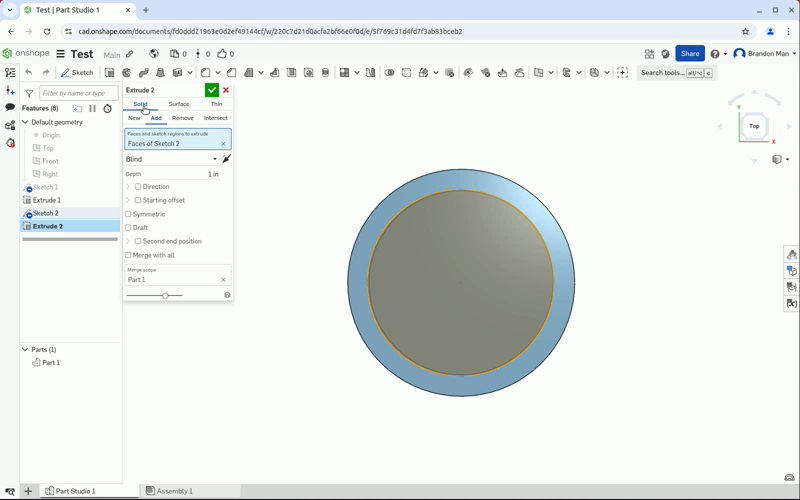
click(143, 106)
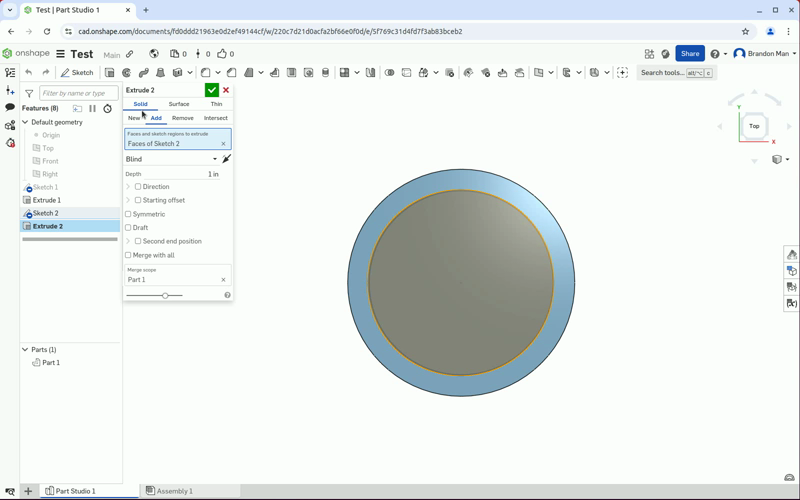
mouse_move(137, 120)
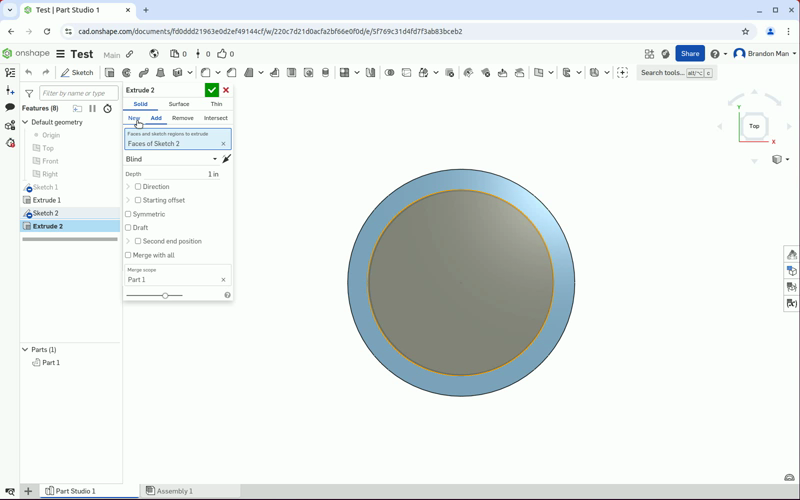
click(137, 120)
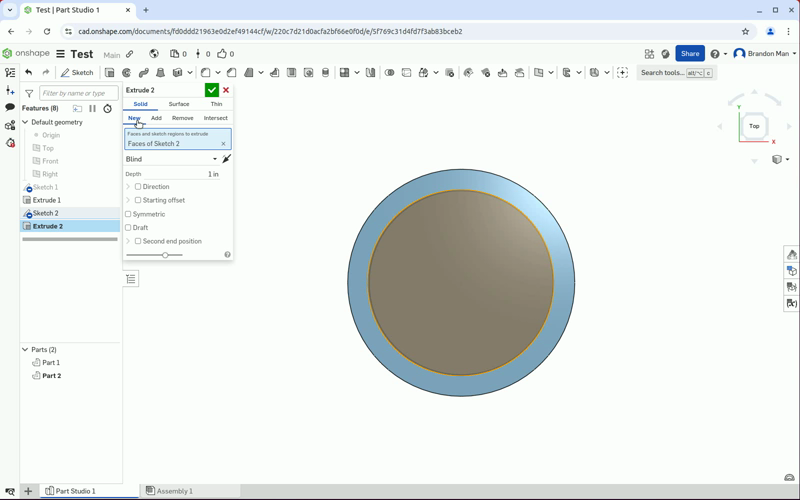
key(tab, 4)
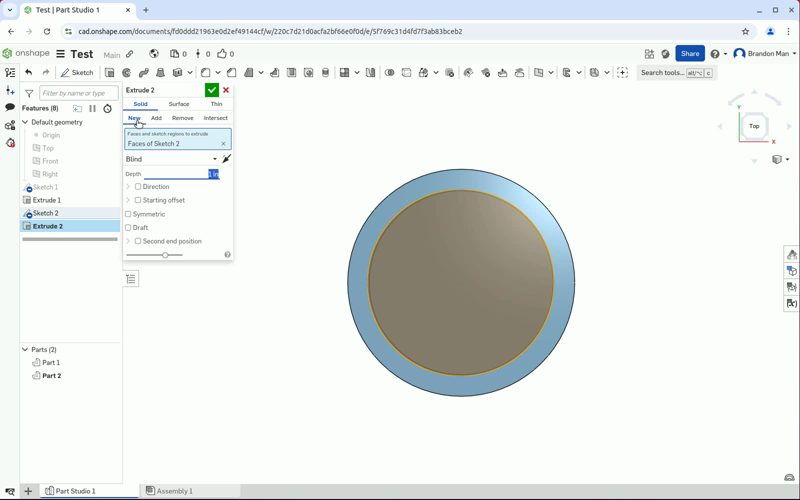
text(0.963)
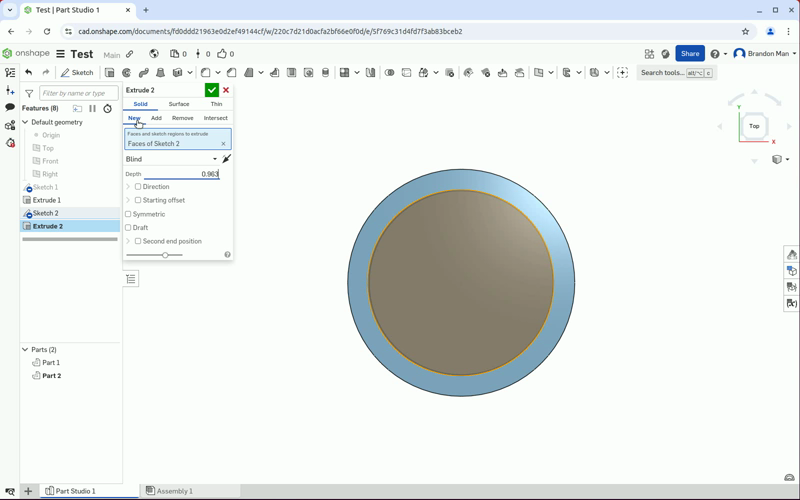
key(enter)
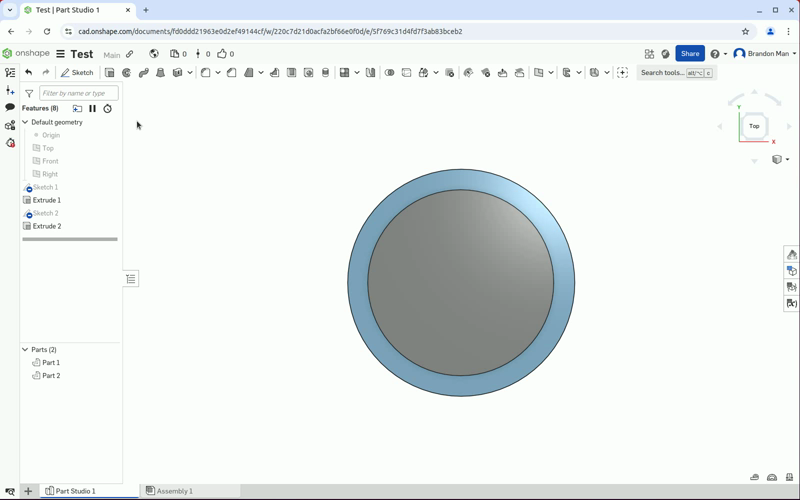
key(shift+h)
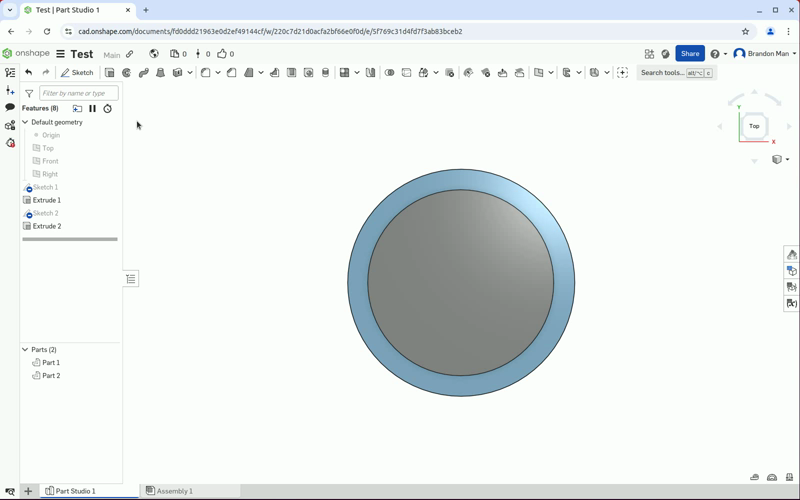
key(shift+h)
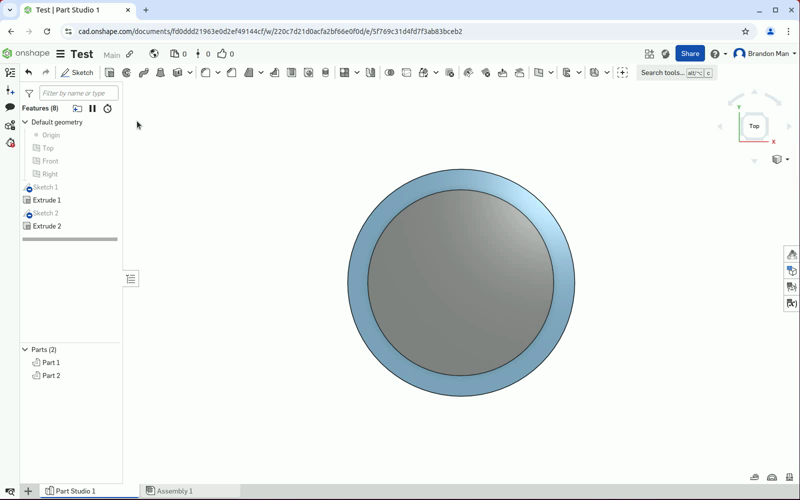
key(shift+7)
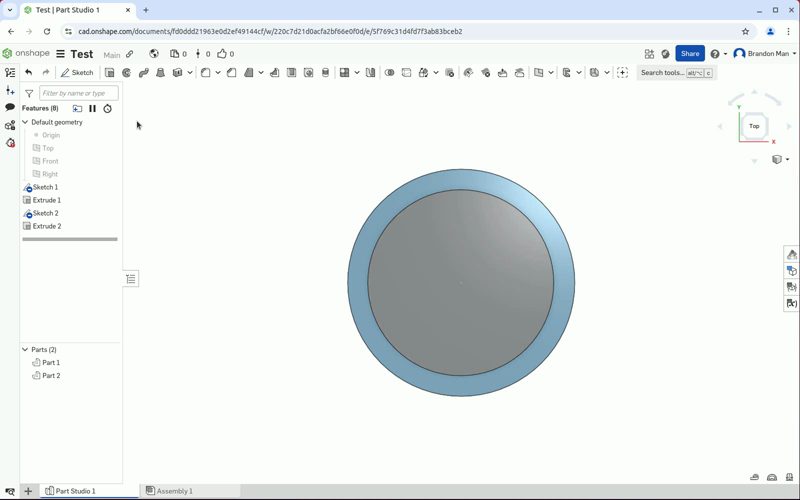
key(up, 3)
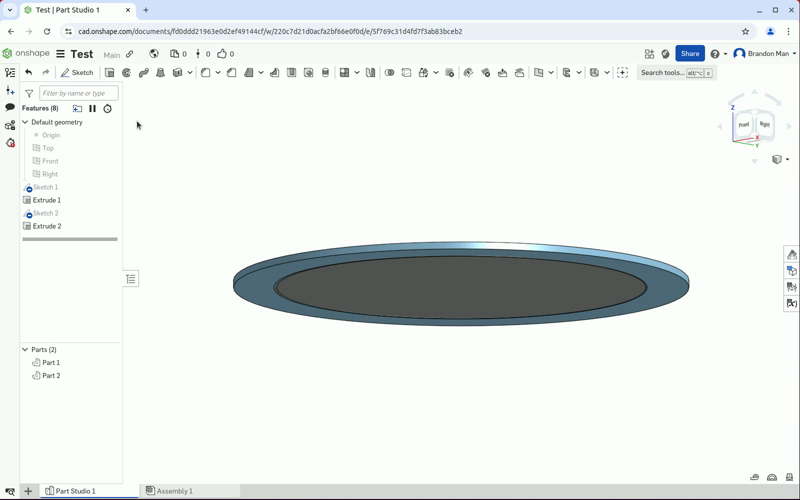
key(left, 3)
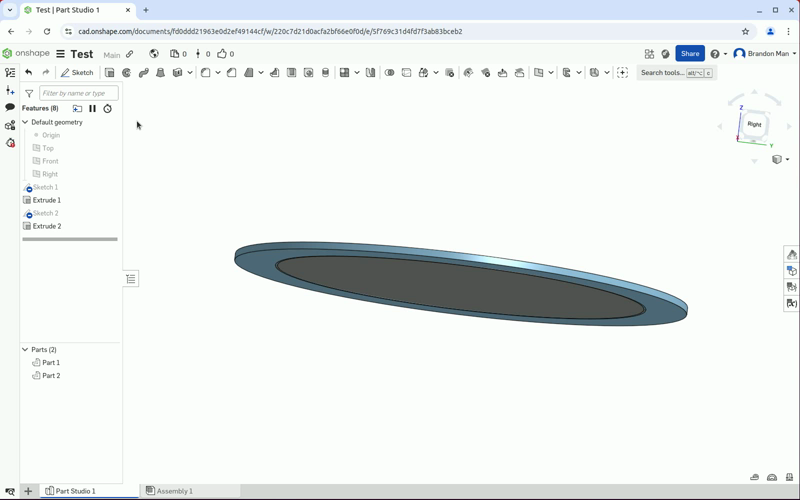
key(right, 3)
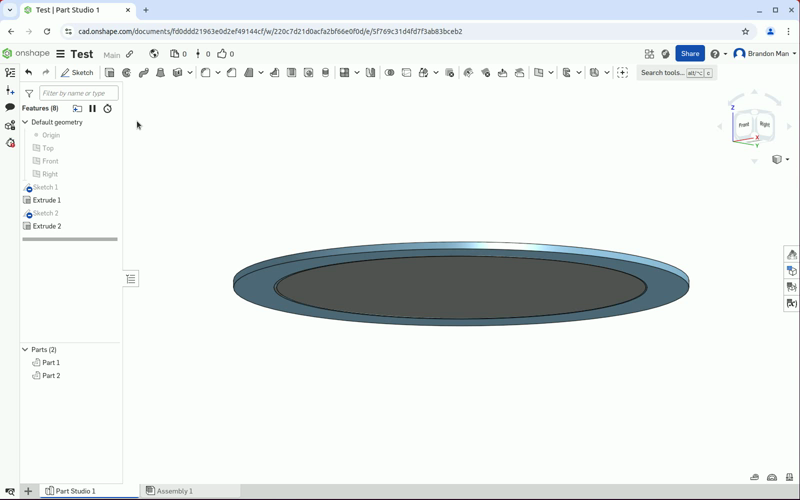
key(down, 3)
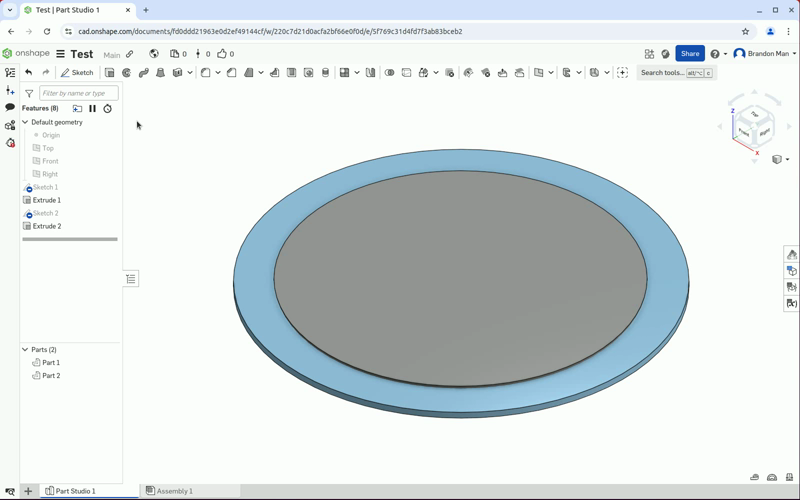
mouse_move(73, 189)
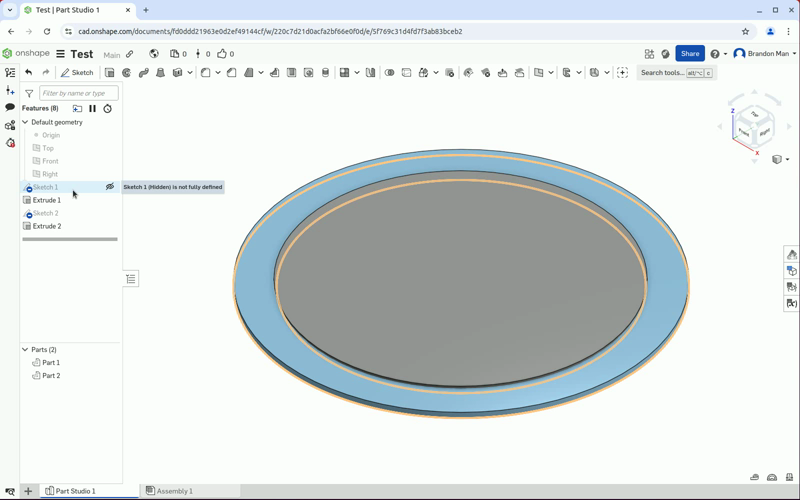
click(73, 189)